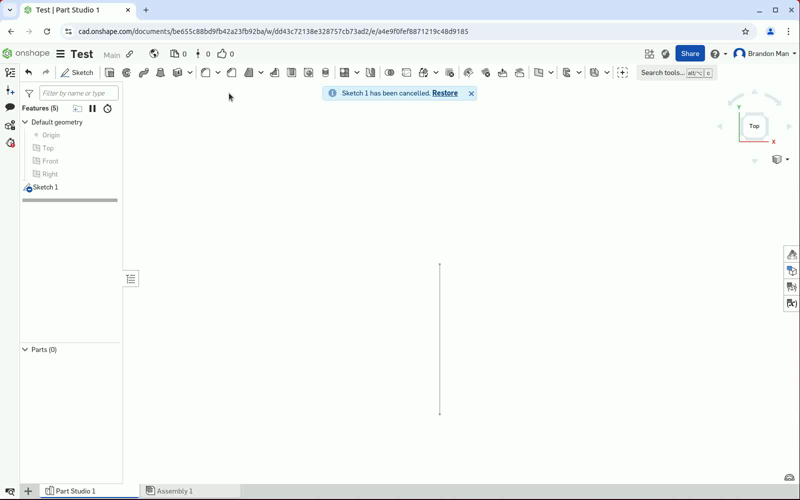
key(shift+h)
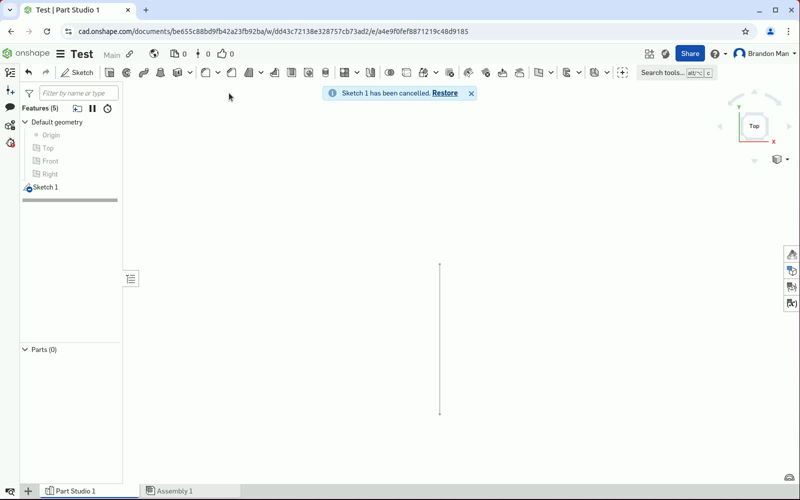
key(shift+s)
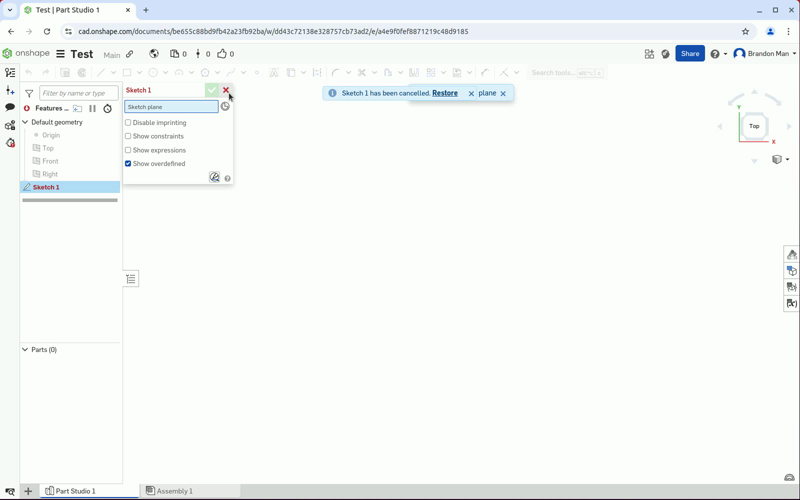
mouse_move(73, 150)
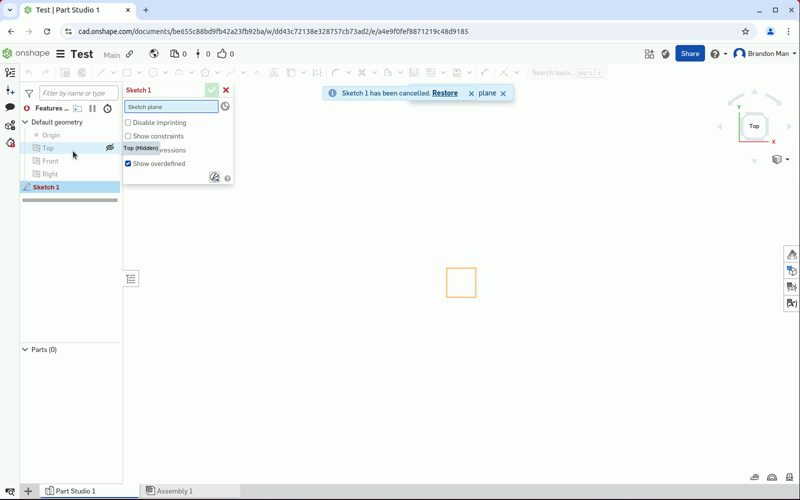
click(73, 150)
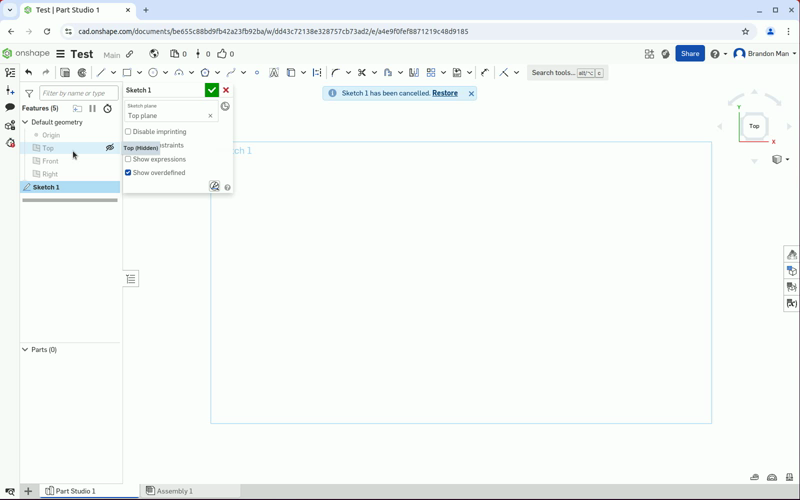
mouse_move(73, 352)
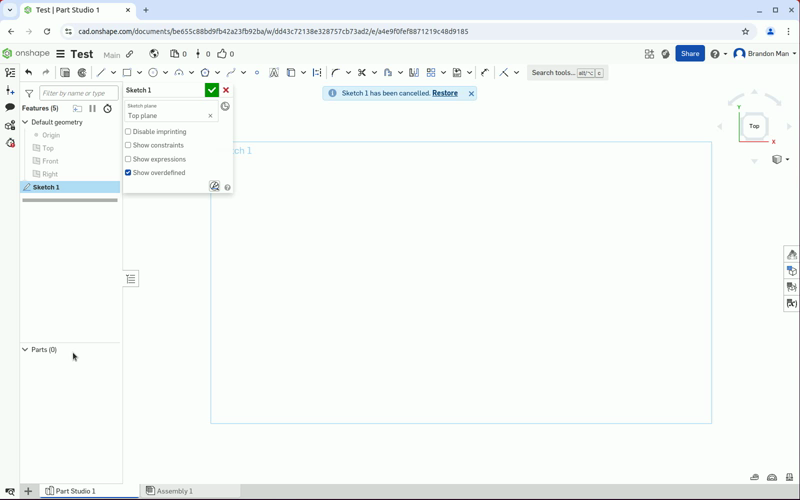
key(y)
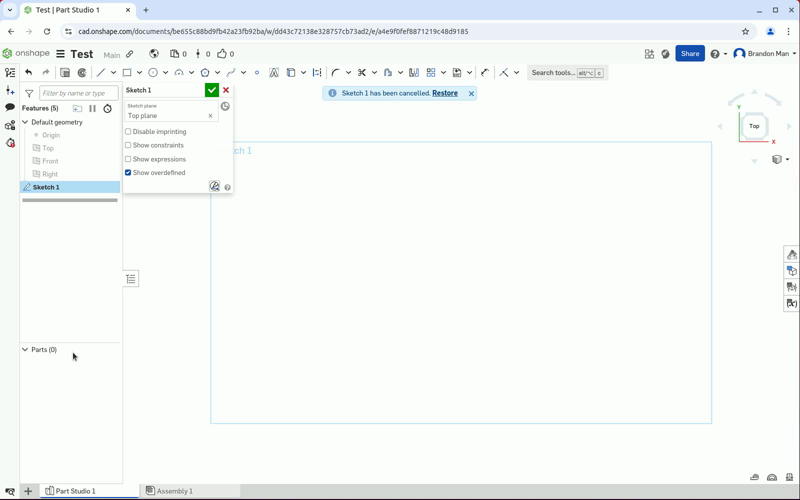
key(c)
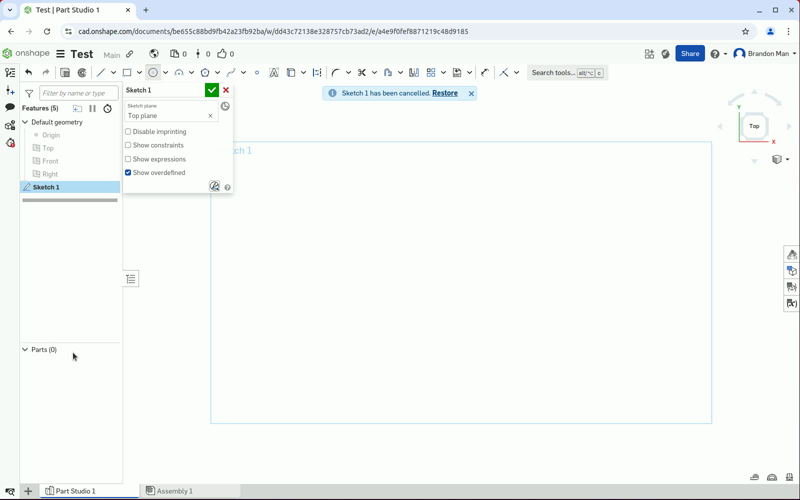
key_down(shift)
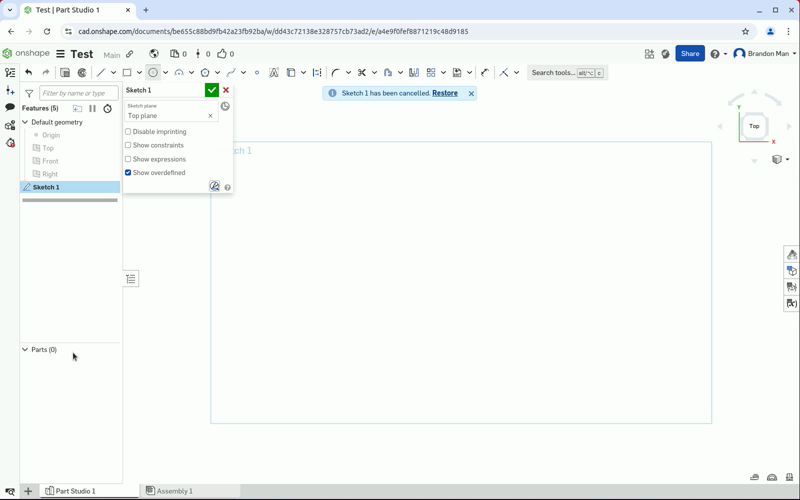
mouse_move(461, 282)
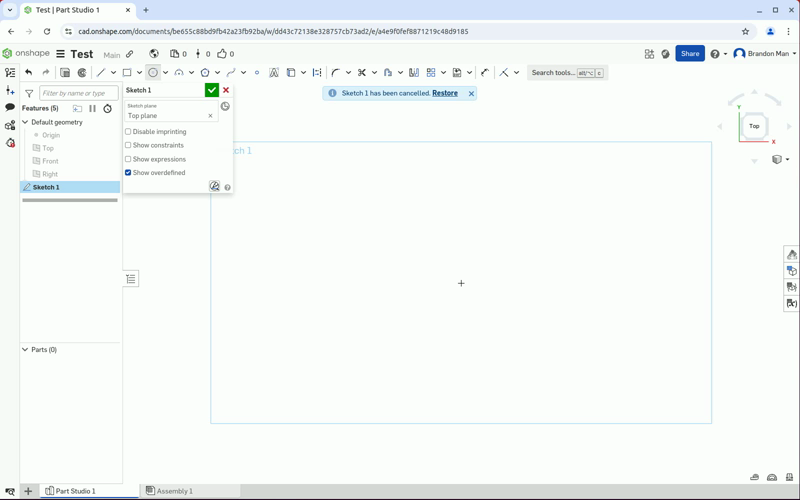
click(461, 282)
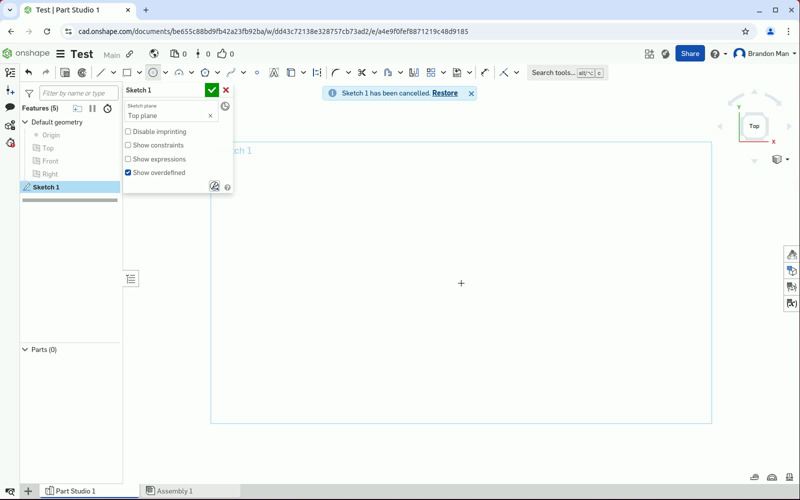
key_up(shift)
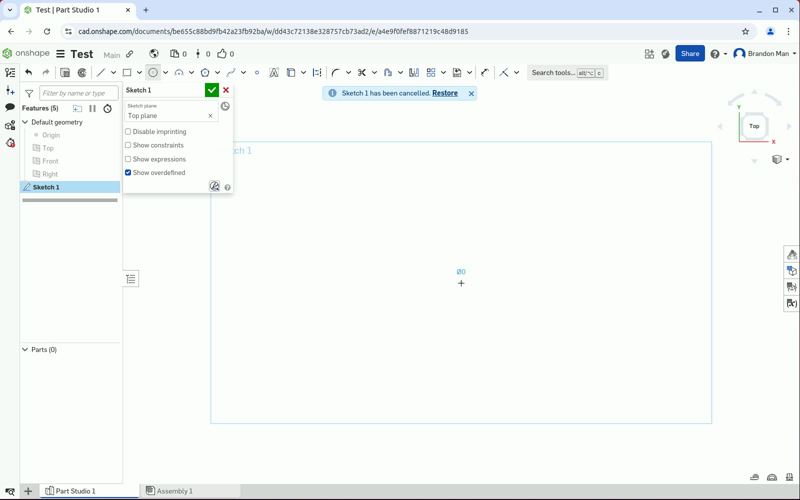
mouse_move(508, 282)
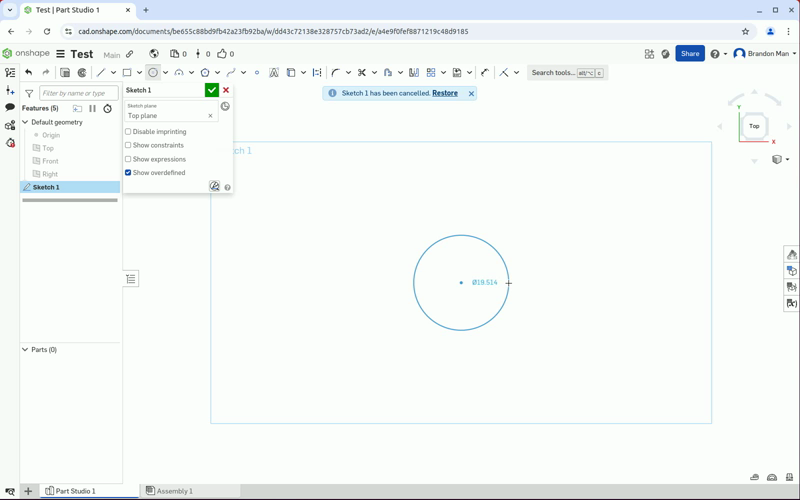
click(508, 282)
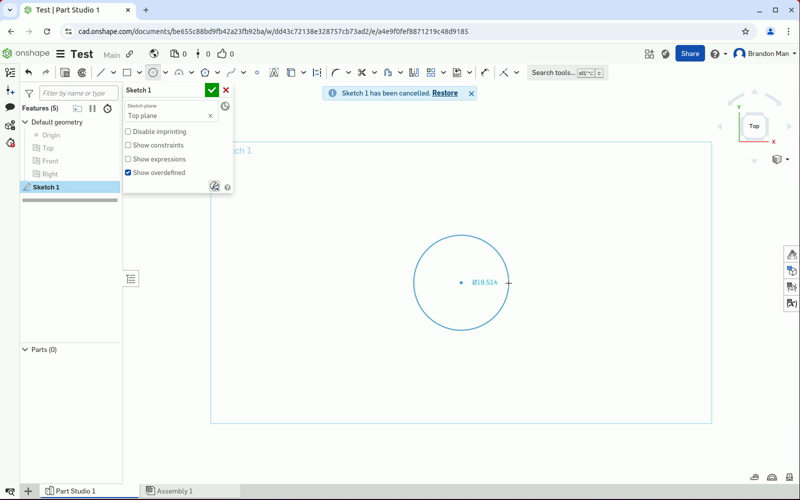
key(esc)
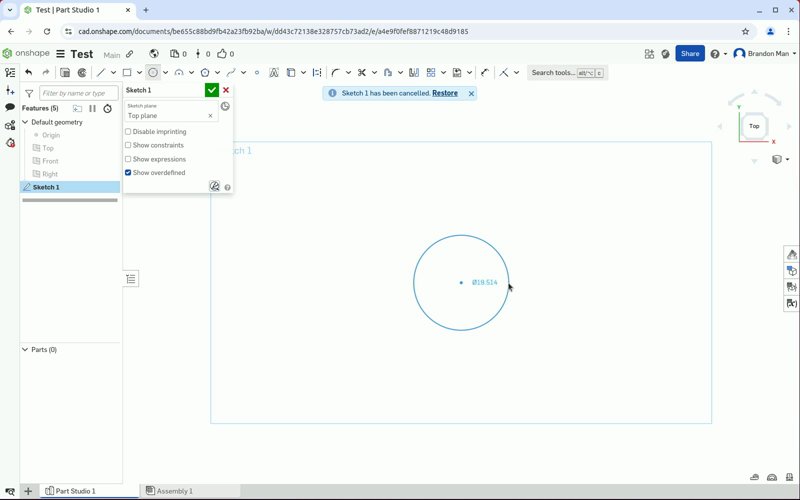
mouse_move(489, 254)
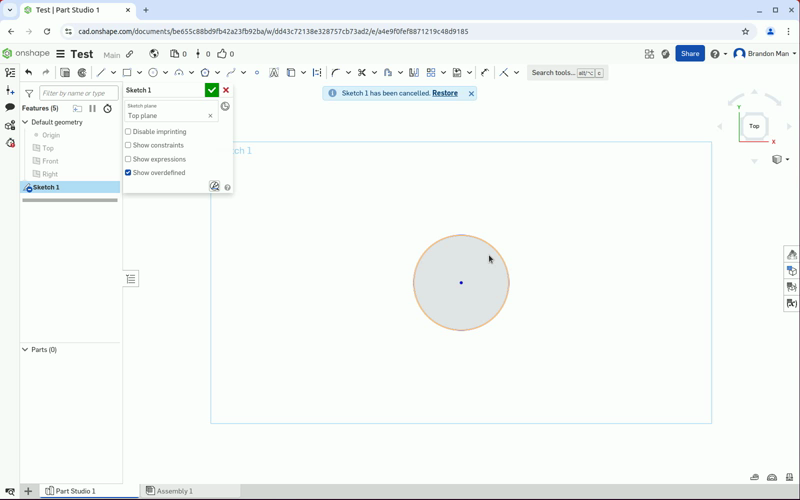
click(489, 254)
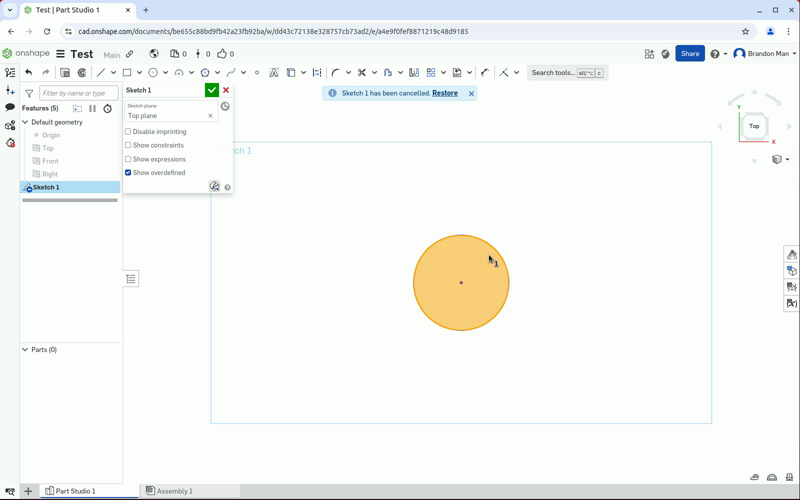
mouse_move(73, 352)
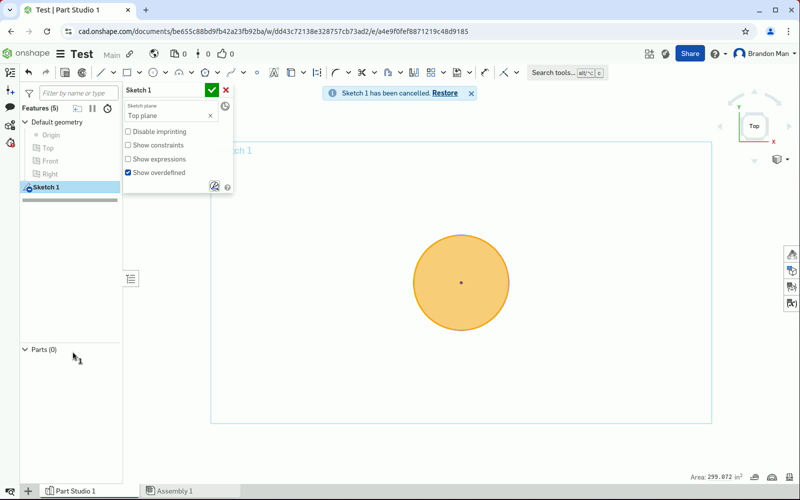
key(shift+y)
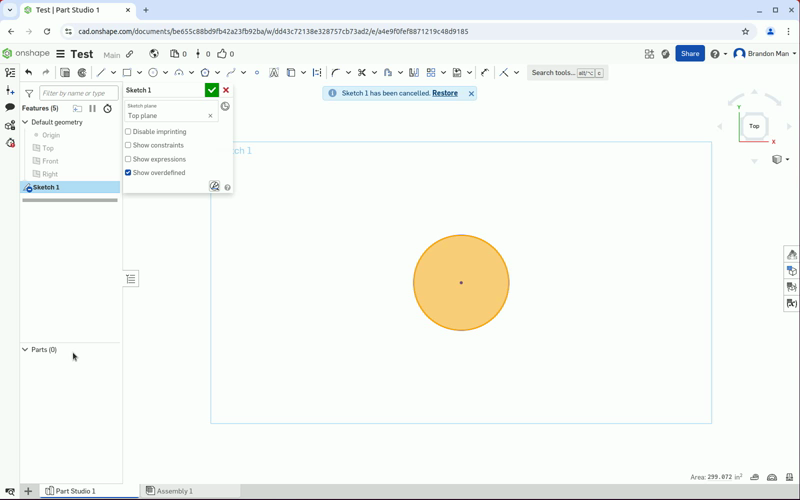
key(shift+e)
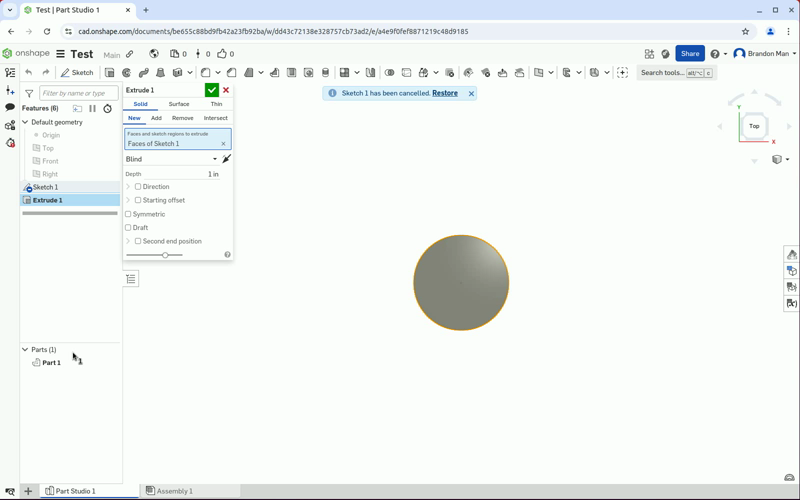
mouse_move(143, 106)
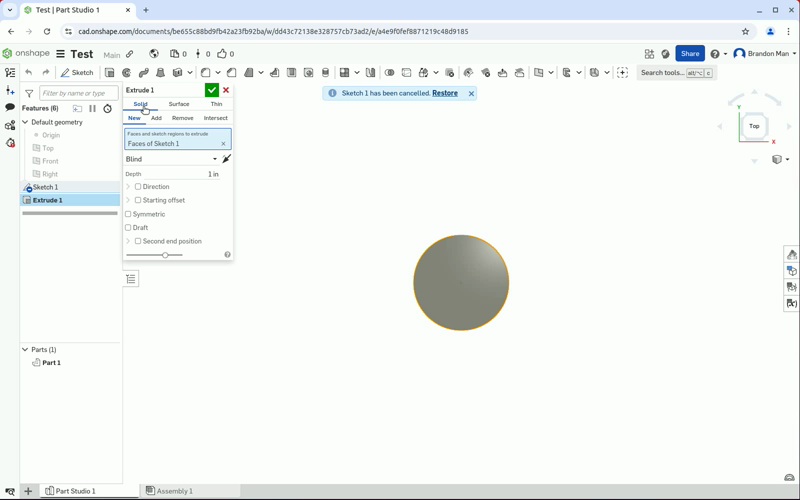
click(143, 106)
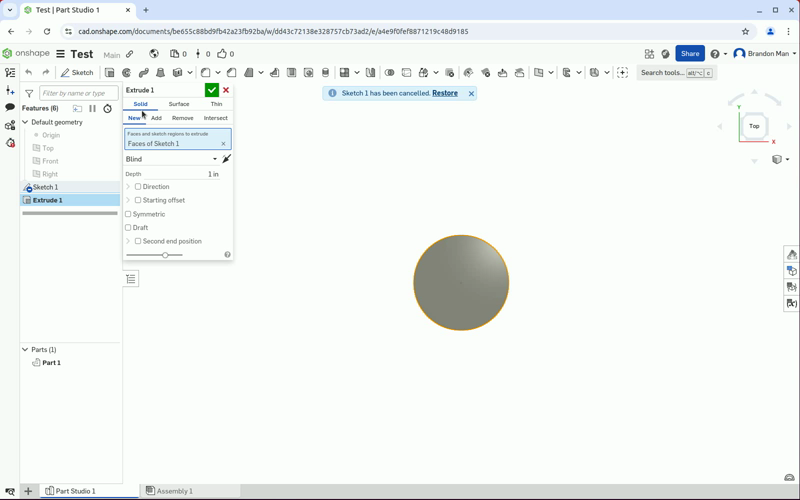
mouse_move(137, 120)
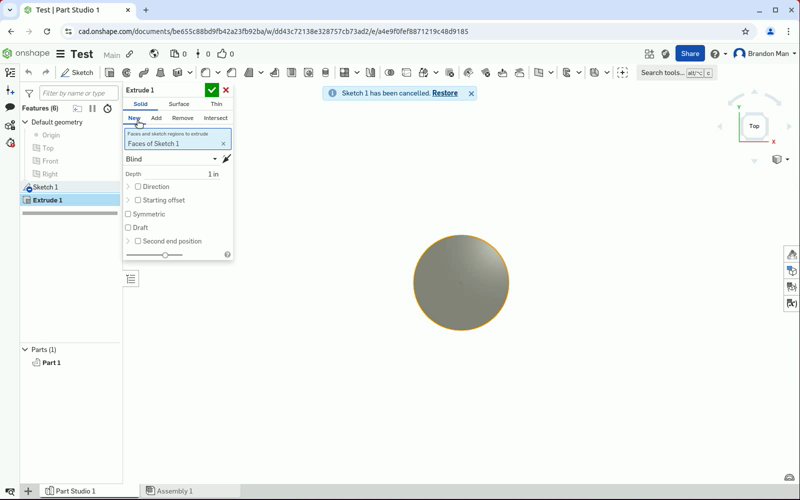
click(137, 120)
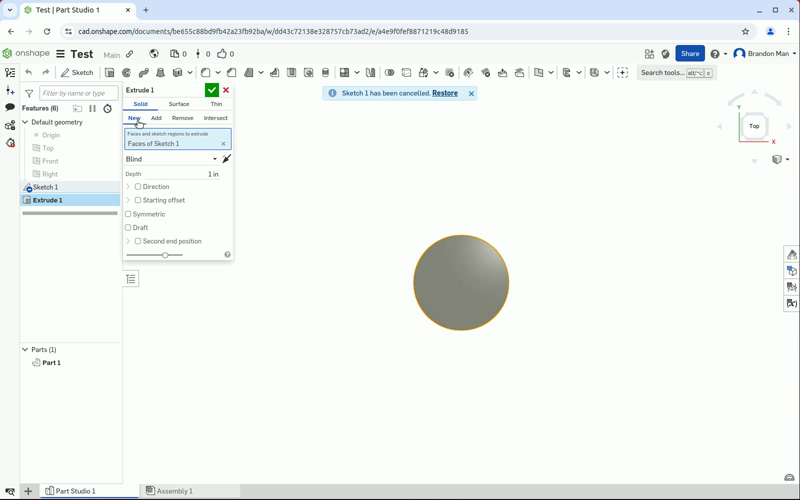
key(tab, 4)
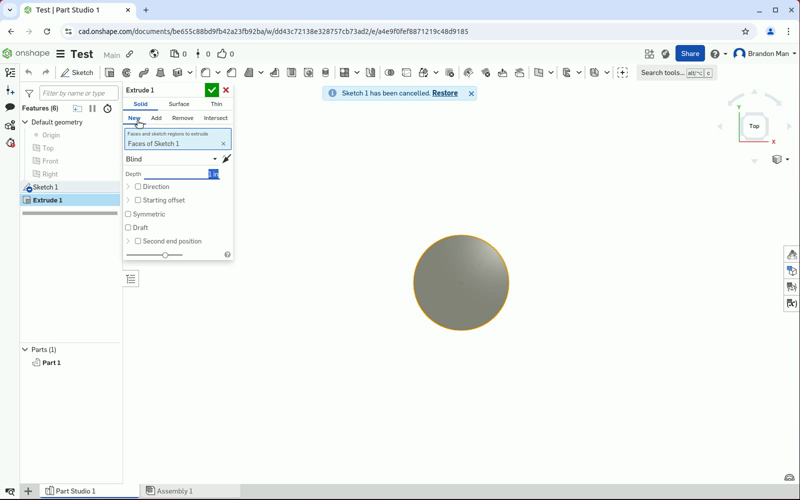
text(15.165)
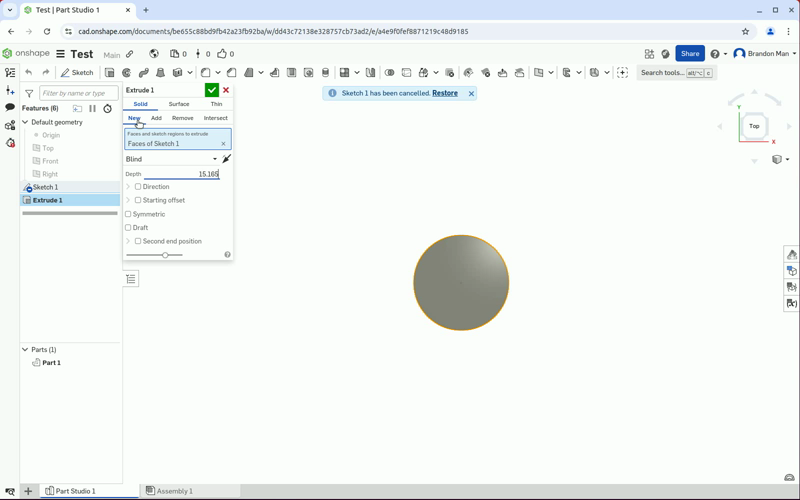
key(enter)
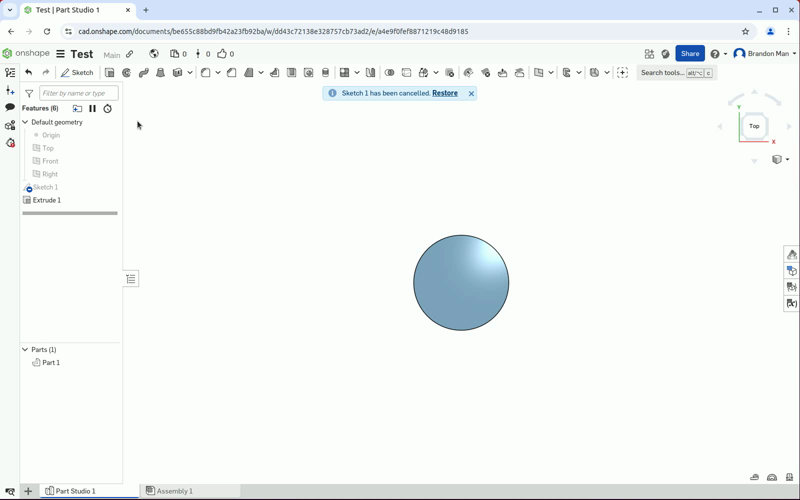
key(shift+h)
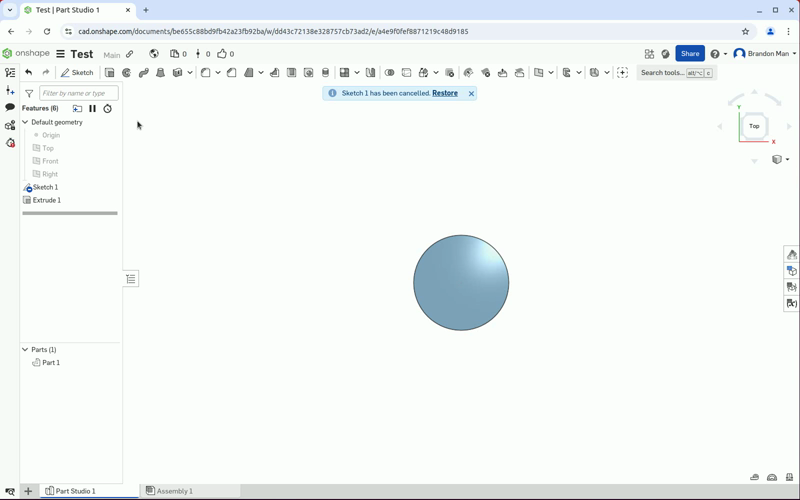
key(shift+h)
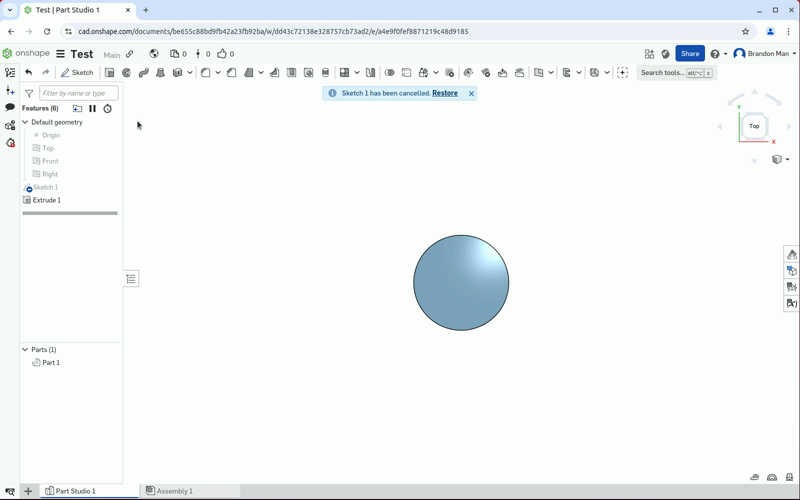
mouse_move(73, 189)
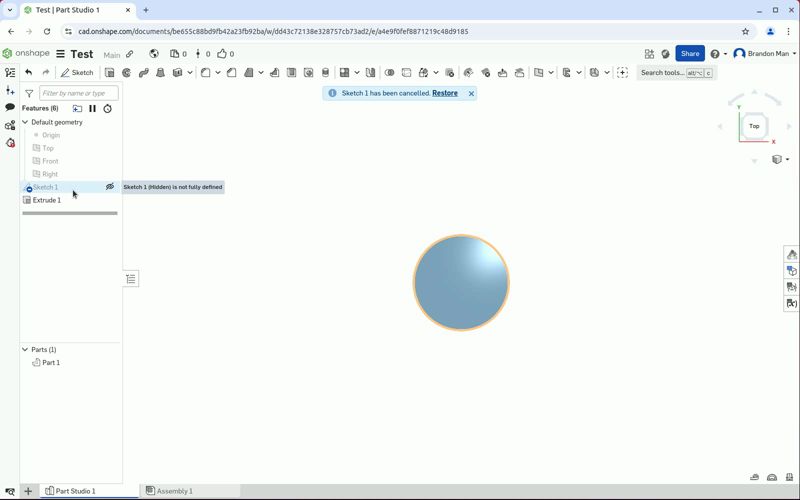
click(73, 189)
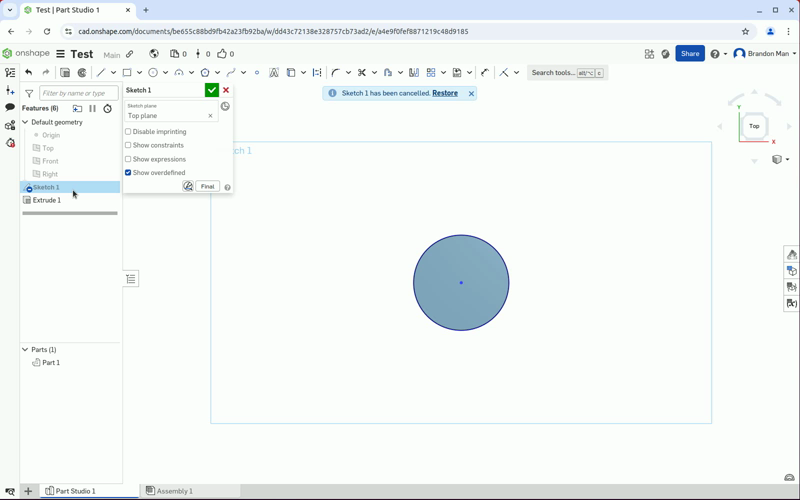
mouse_move(229, 92)
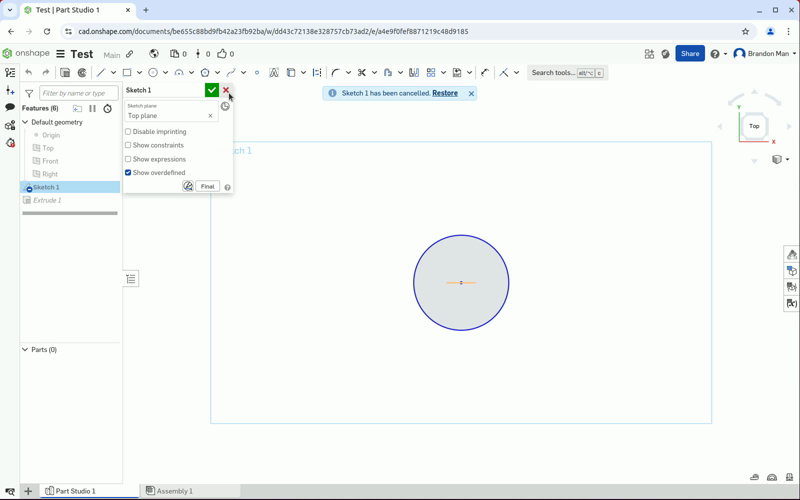
click(229, 92)
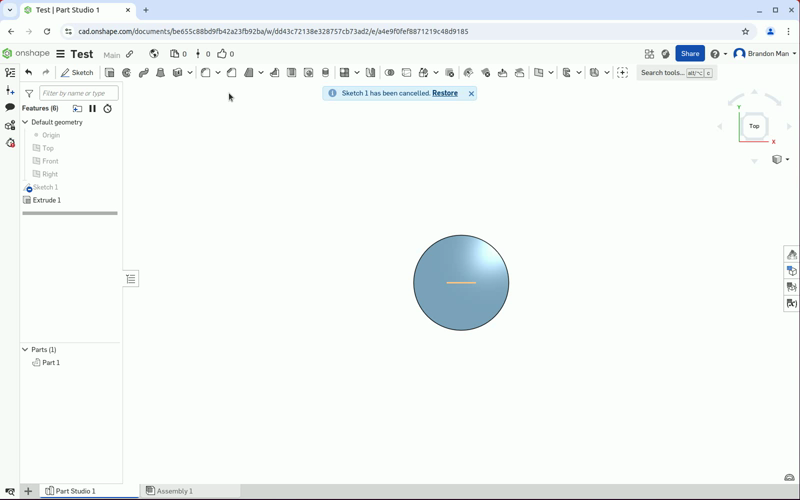
mouse_move(541, 75)
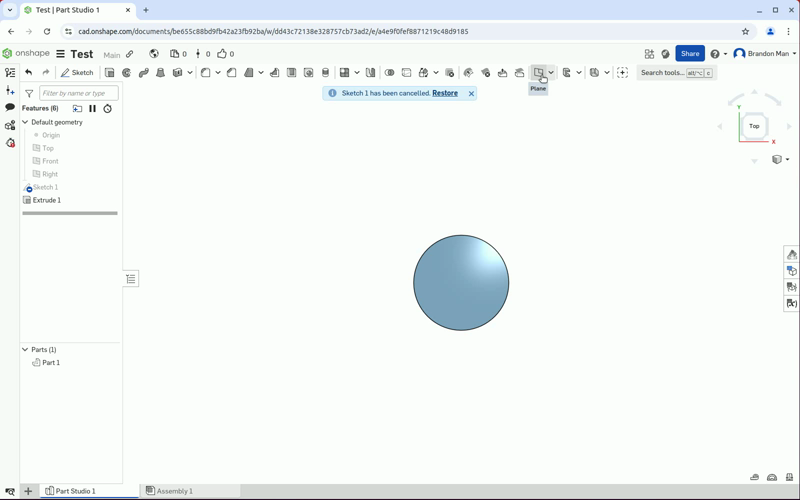
click(541, 75)
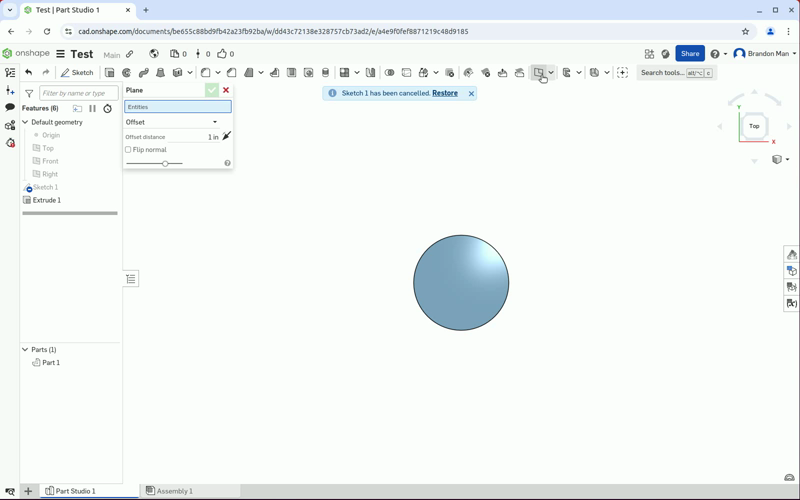
mouse_move(73, 150)
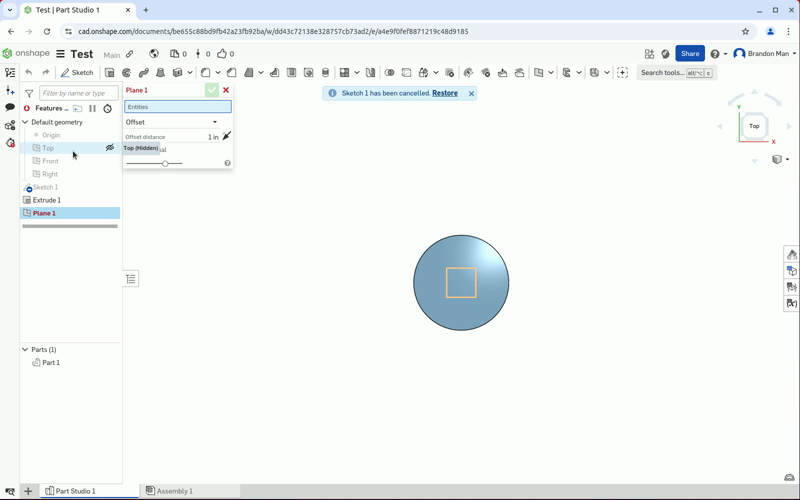
click(73, 150)
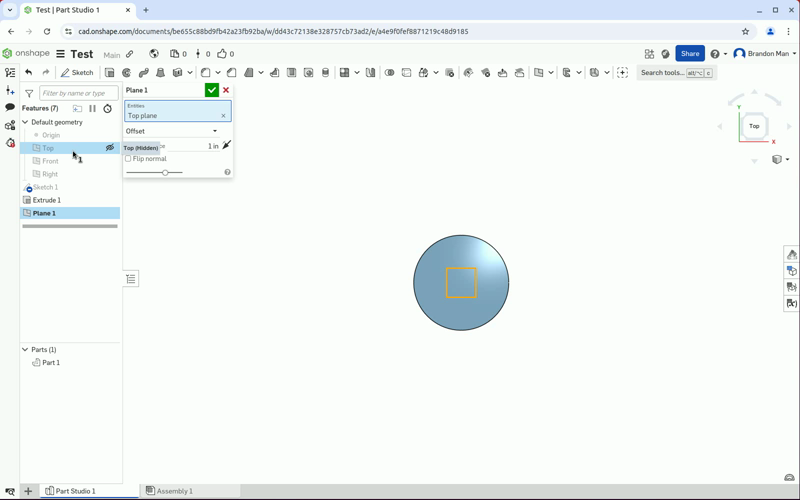
key(tab, 2)
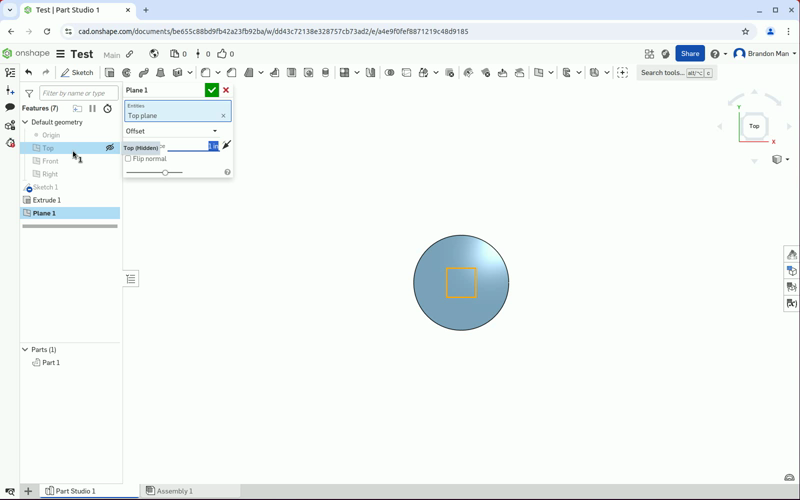
text(15.159)
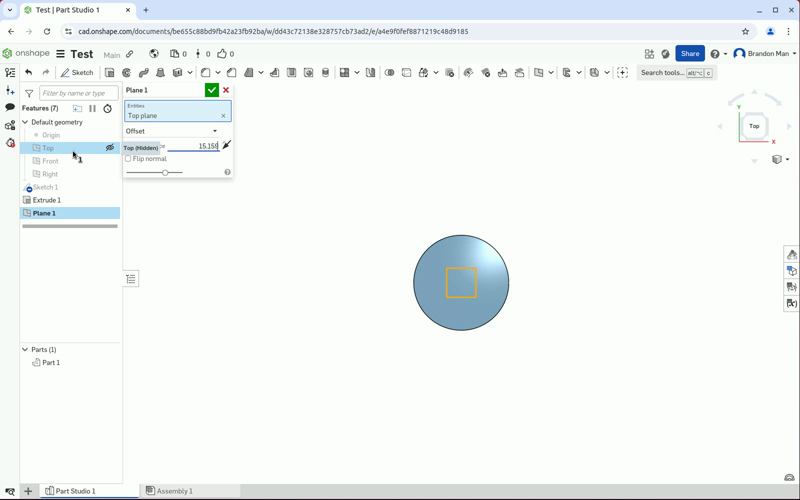
key(enter, 2)
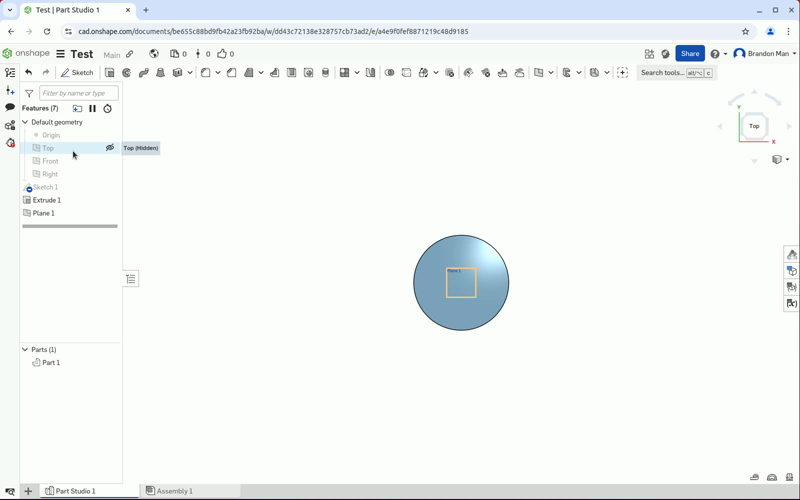
key(shift+s)
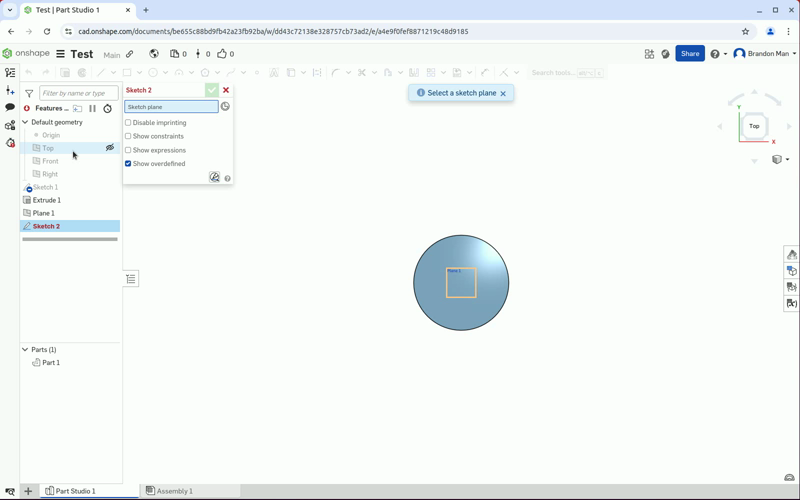
mouse_move(73, 215)
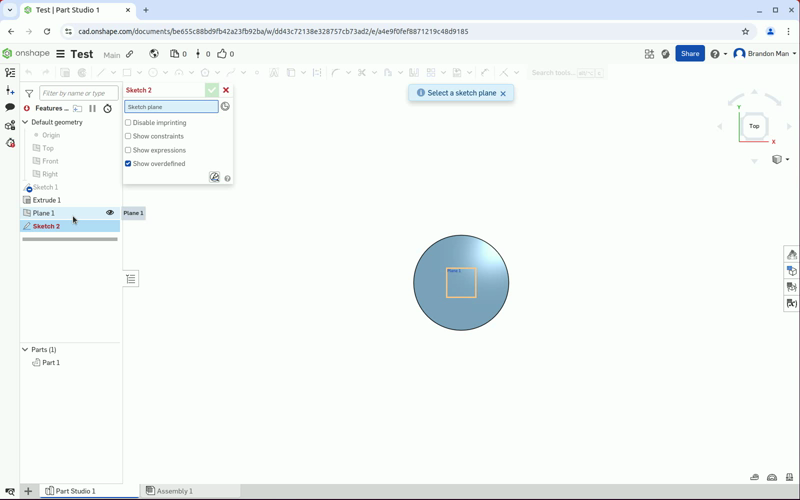
click(73, 215)
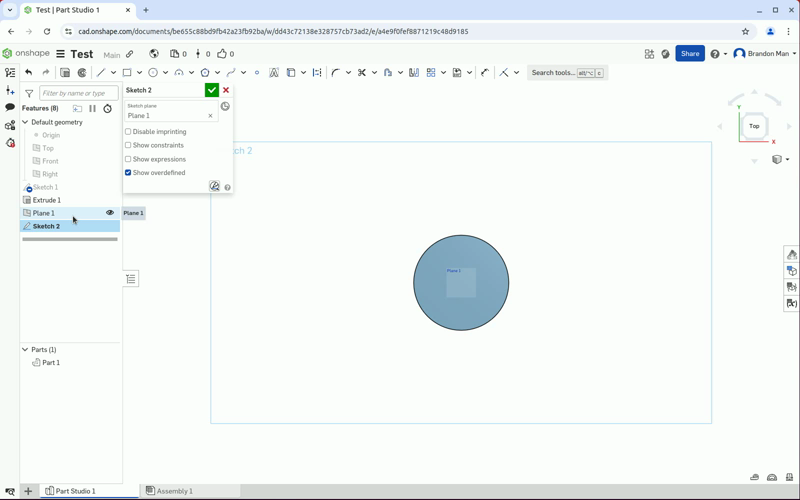
mouse_move(73, 352)
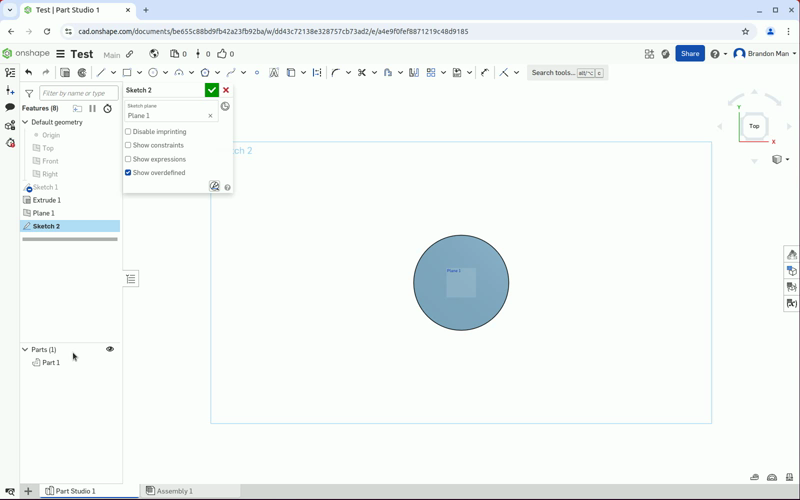
key(y)
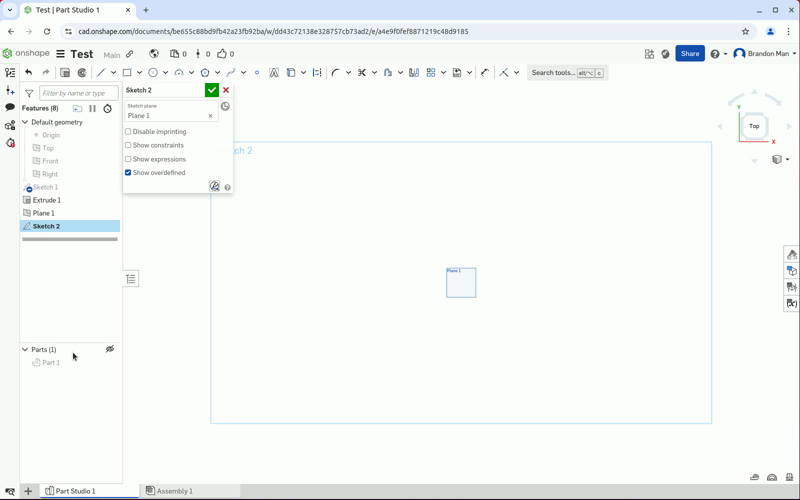
key(c)
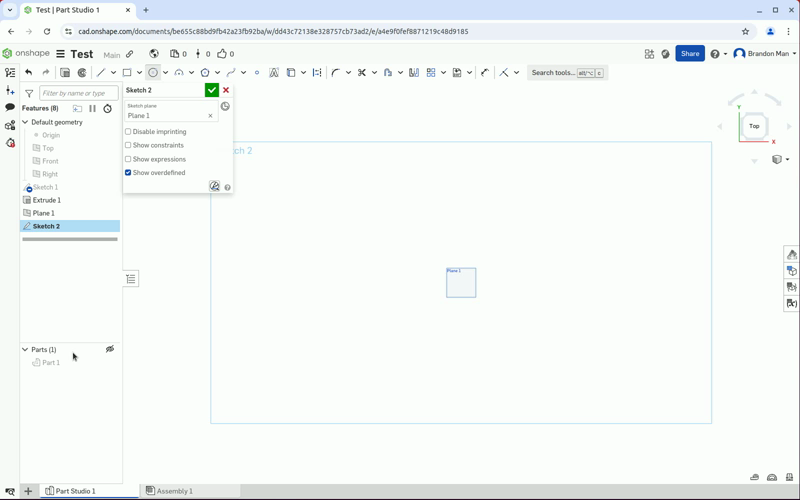
key_down(shift)
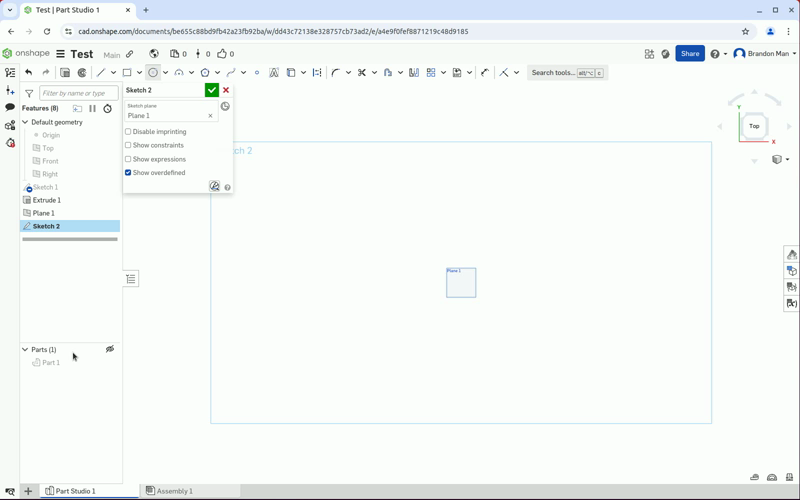
mouse_move(461, 282)
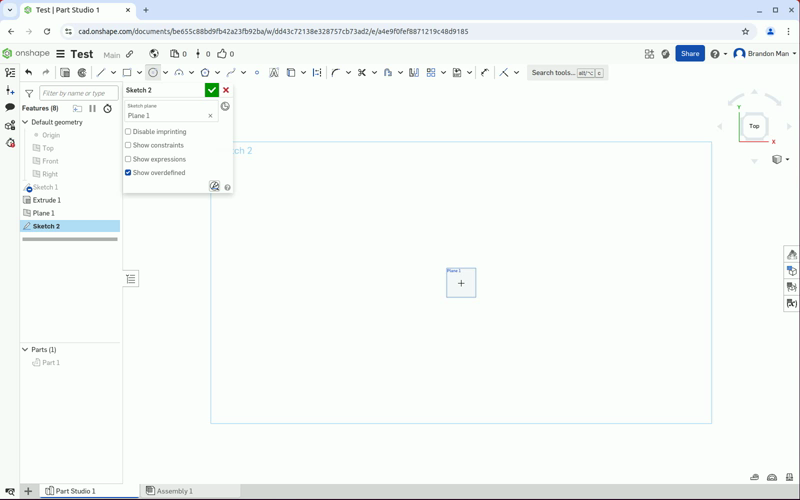
click(461, 282)
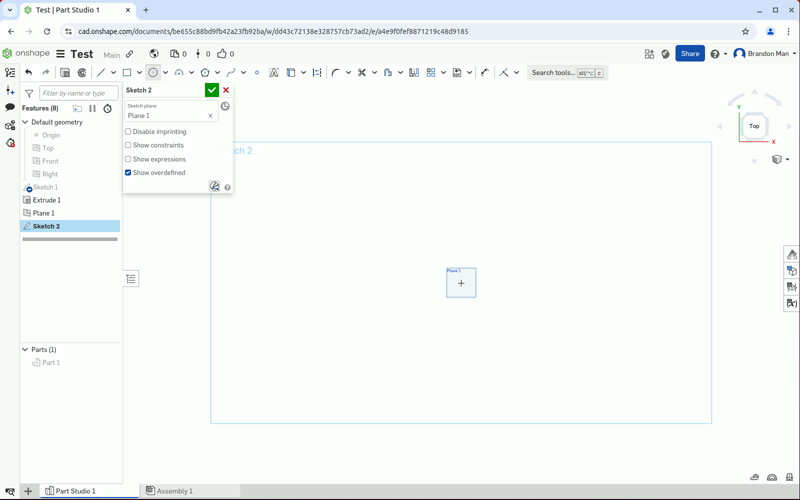
key_up(shift)
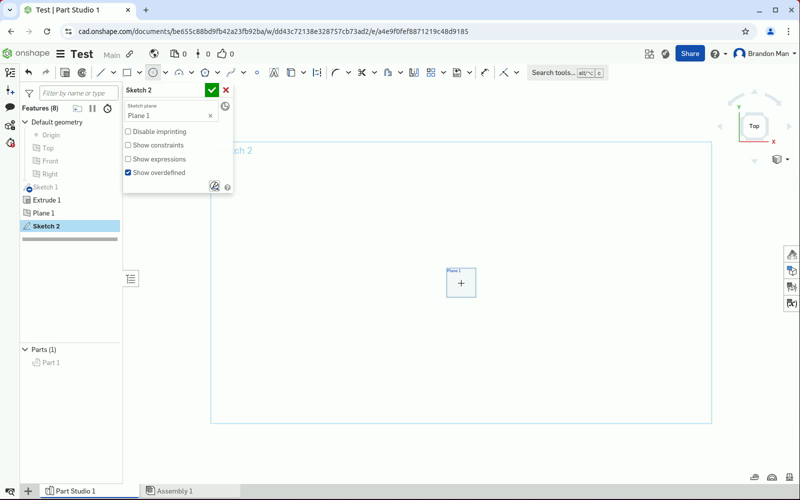
mouse_move(489, 282)
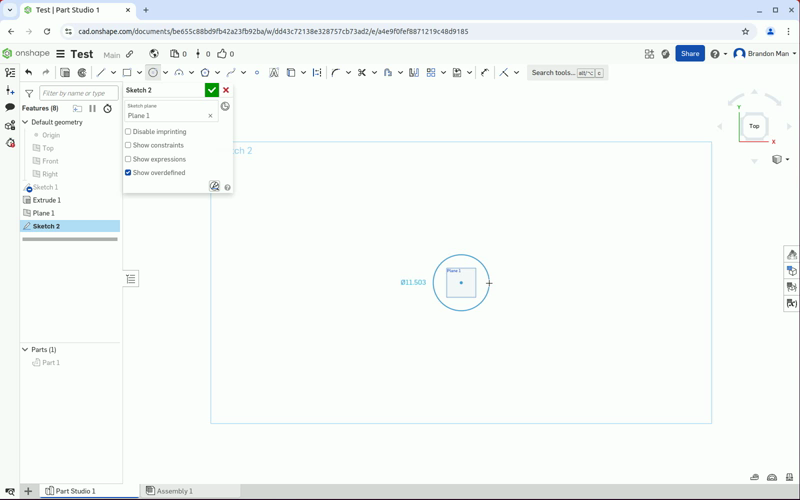
click(489, 282)
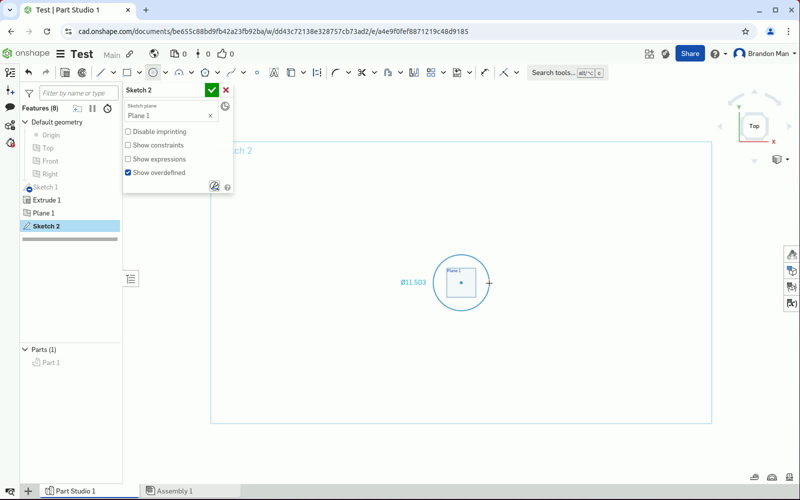
key(esc)
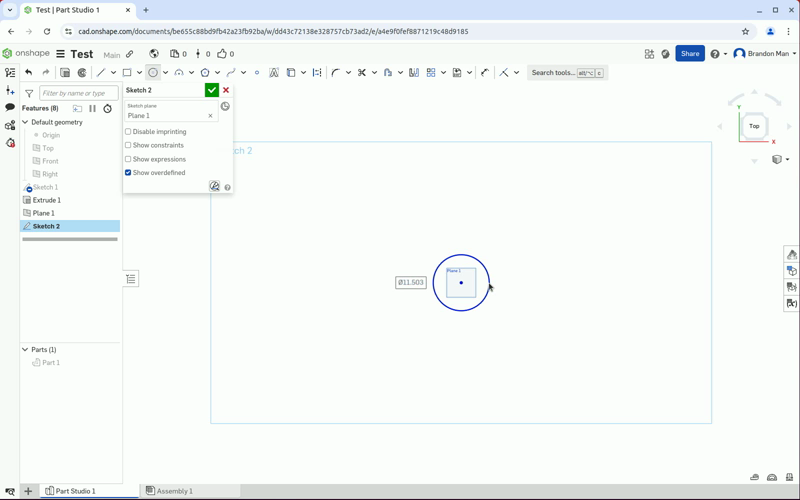
mouse_move(446, 279)
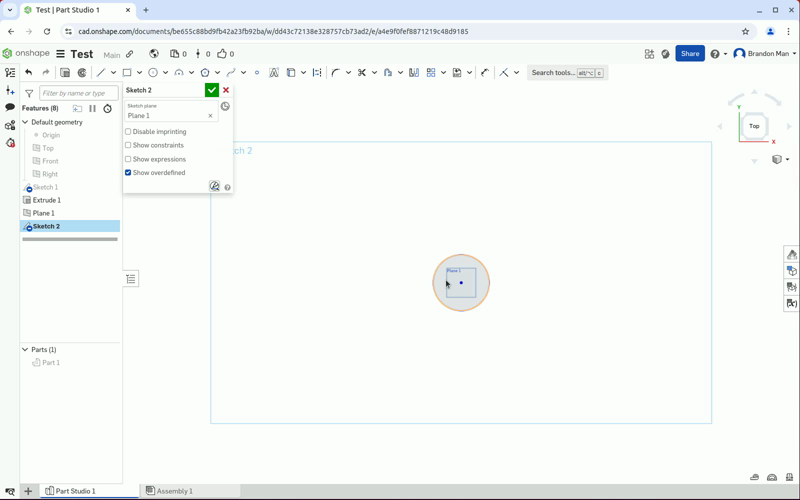
click(446, 279)
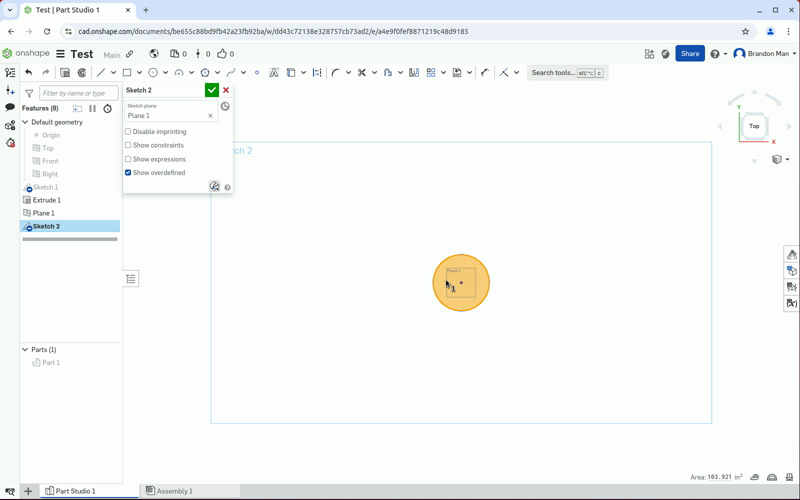
mouse_move(73, 352)
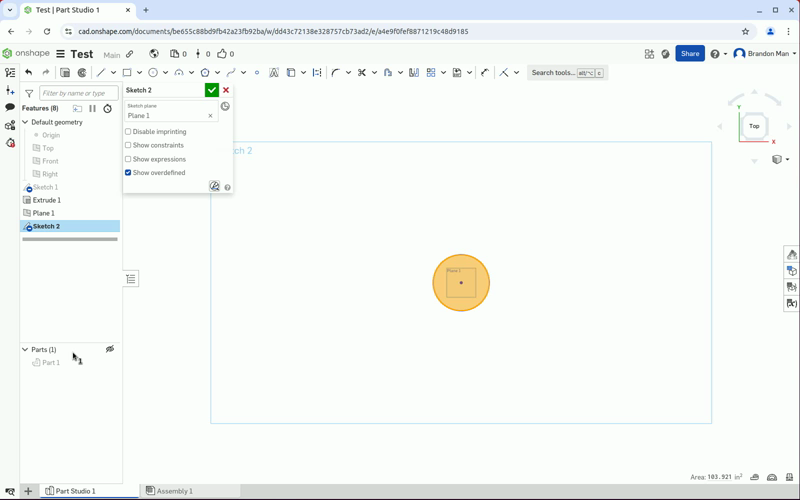
key(shift+y)
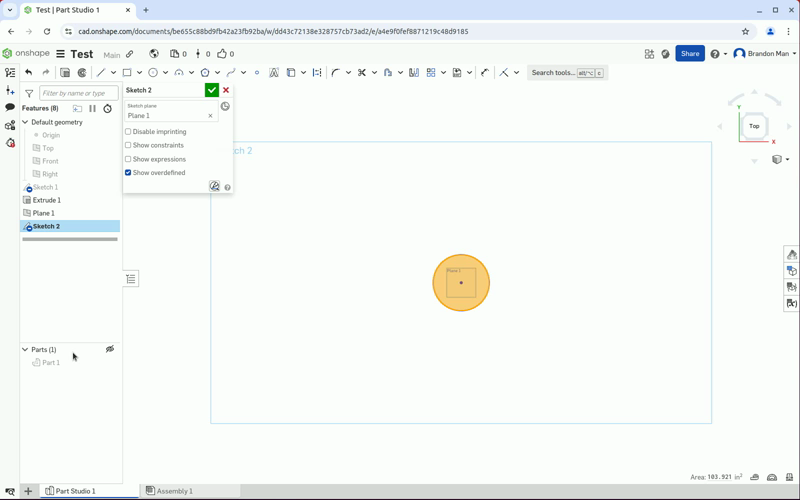
key(shift+e)
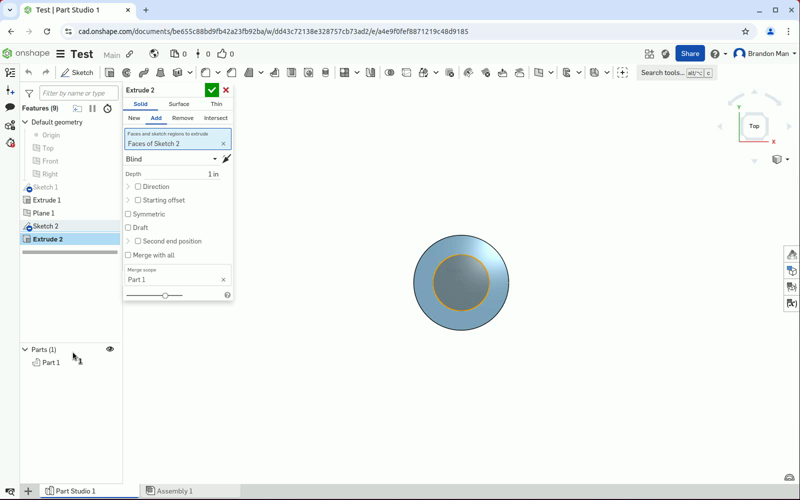
mouse_move(143, 106)
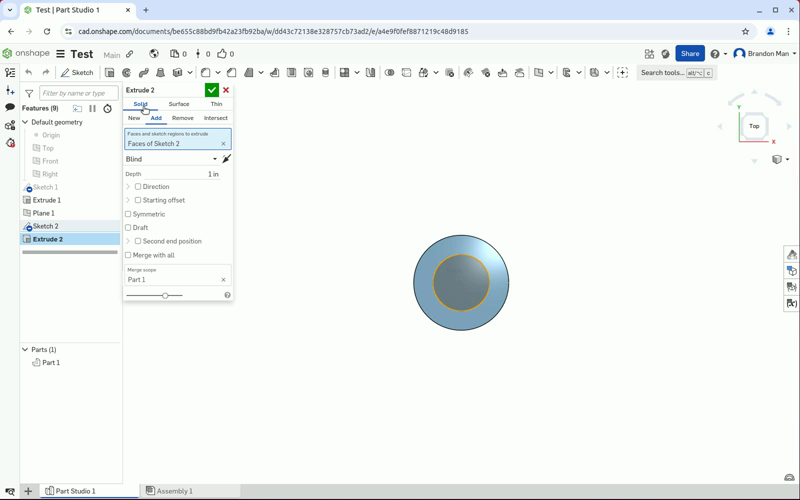
click(143, 106)
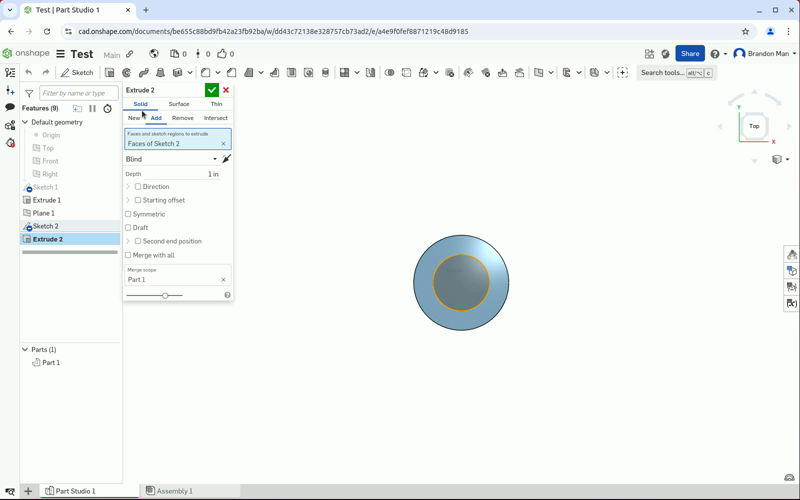
mouse_move(137, 120)
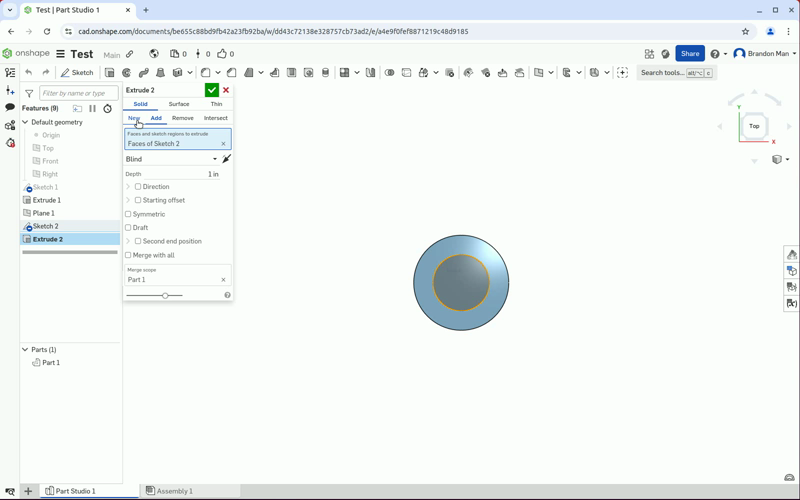
click(137, 120)
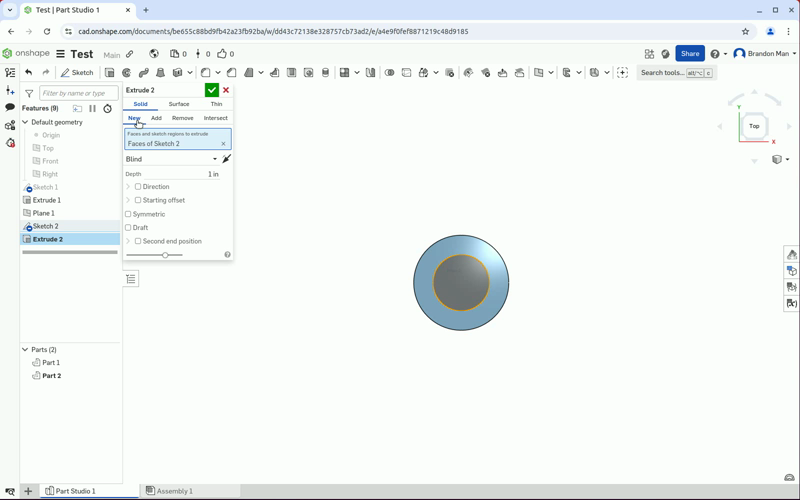
key(tab, 4)
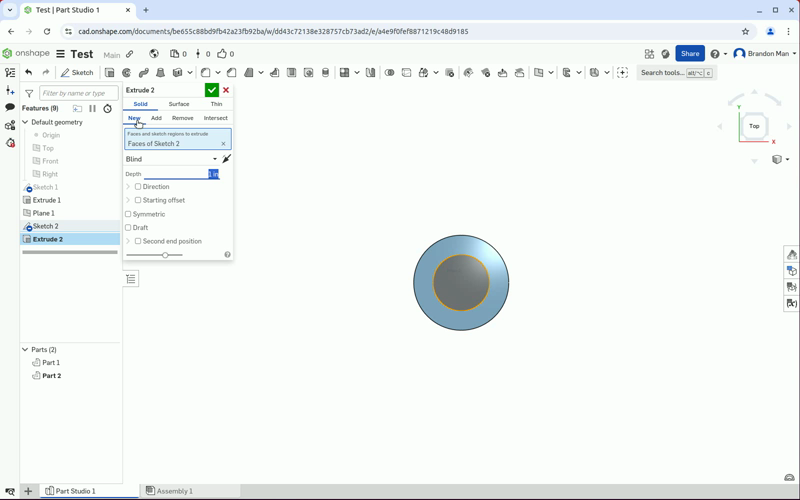
text(7.943)
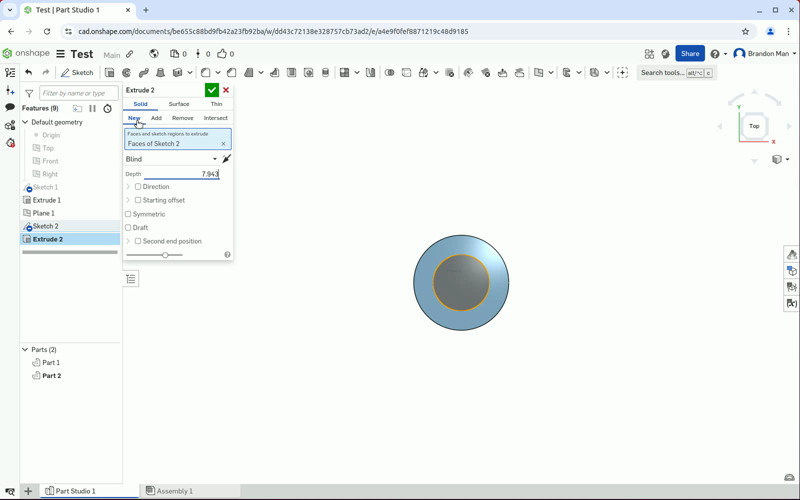
key(enter)
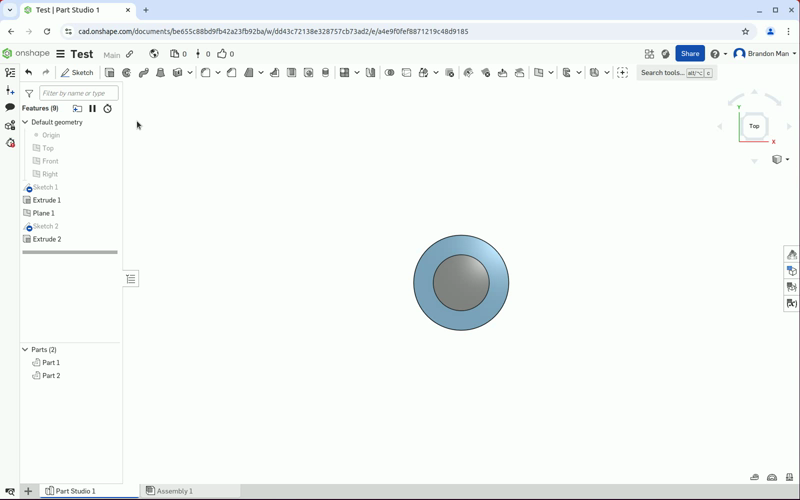
key(shift+h)
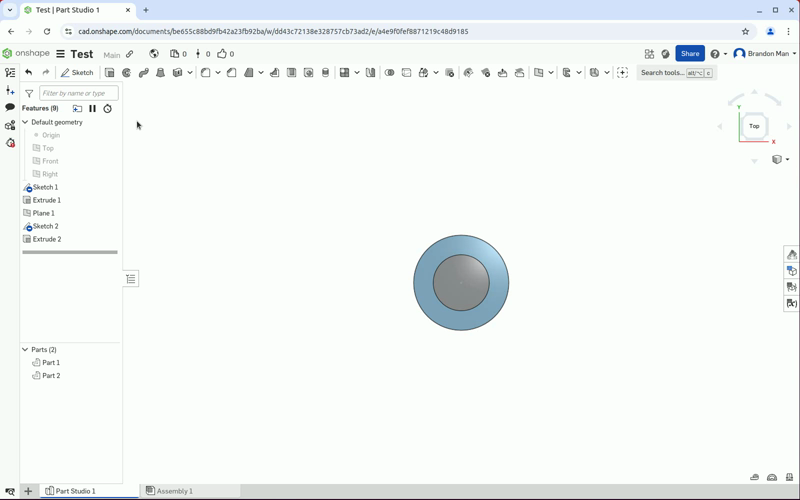
key(shift+h)
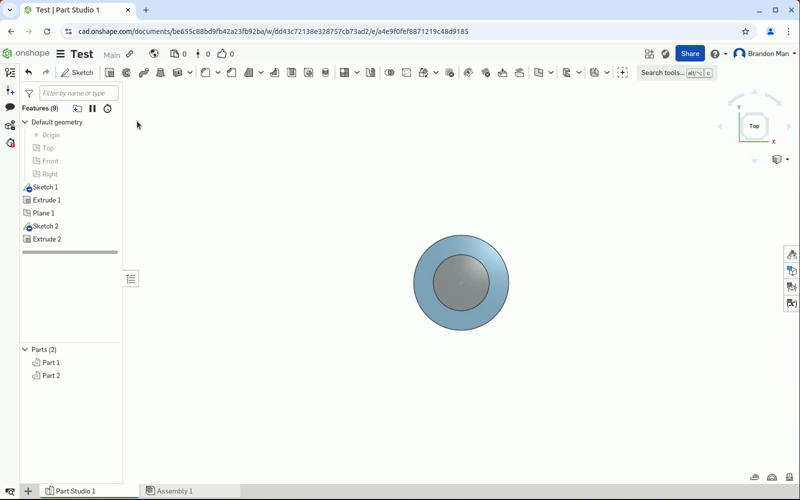
key(shift+7)
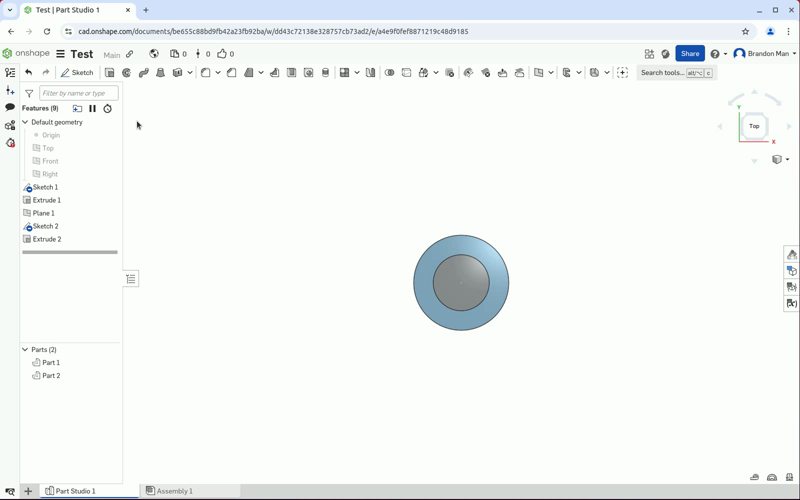
key(up, 3)
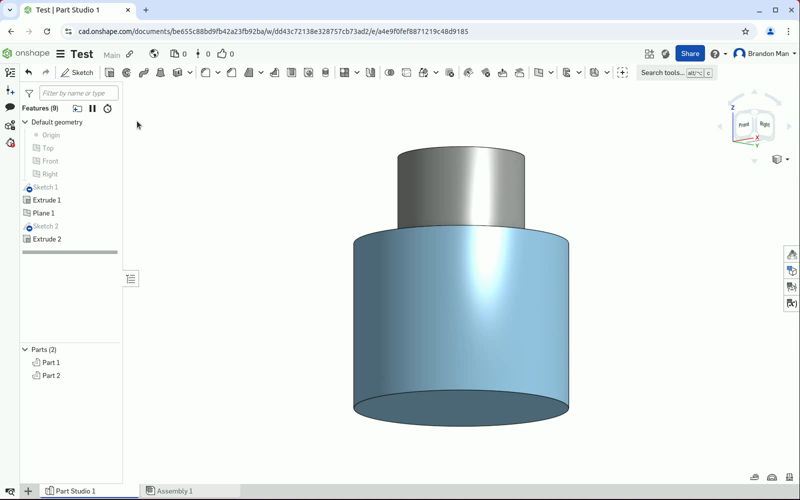
key(left, 3)
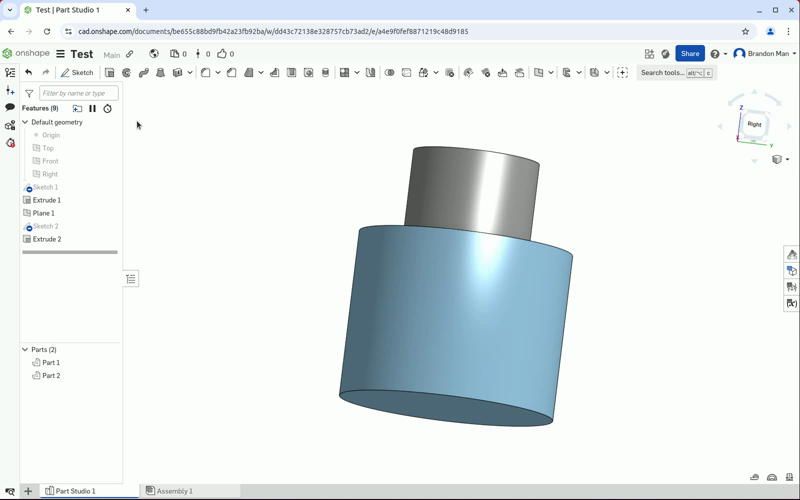
key(right, 3)
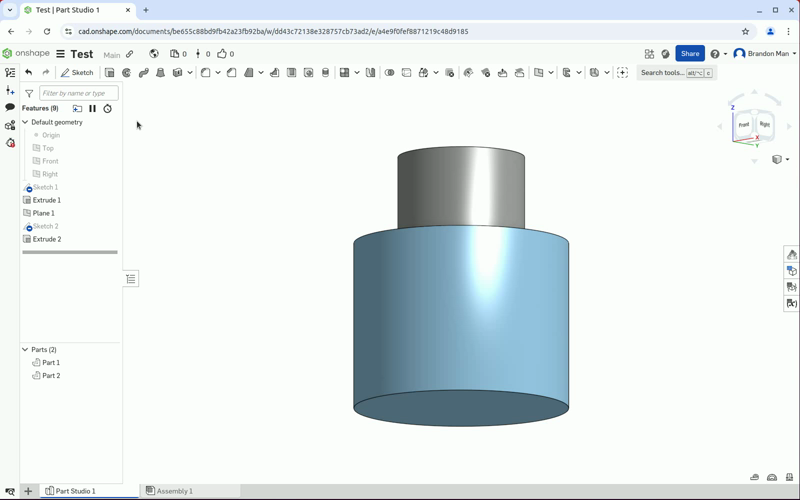
key(down, 3)
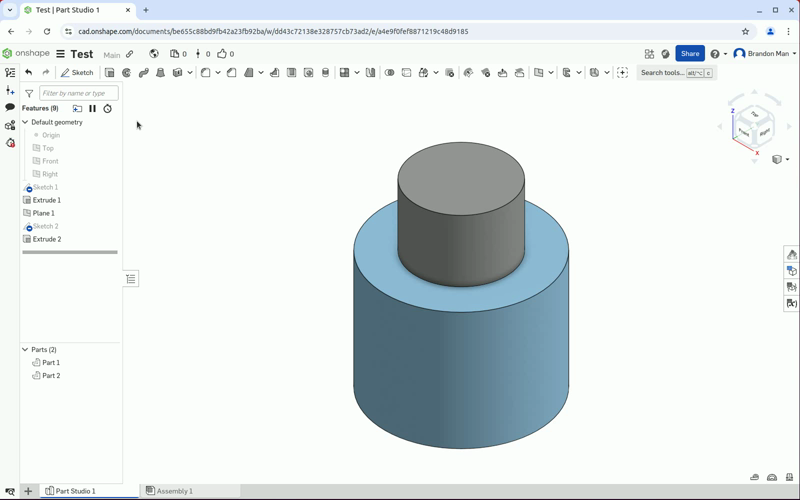
mouse_move(73, 189)
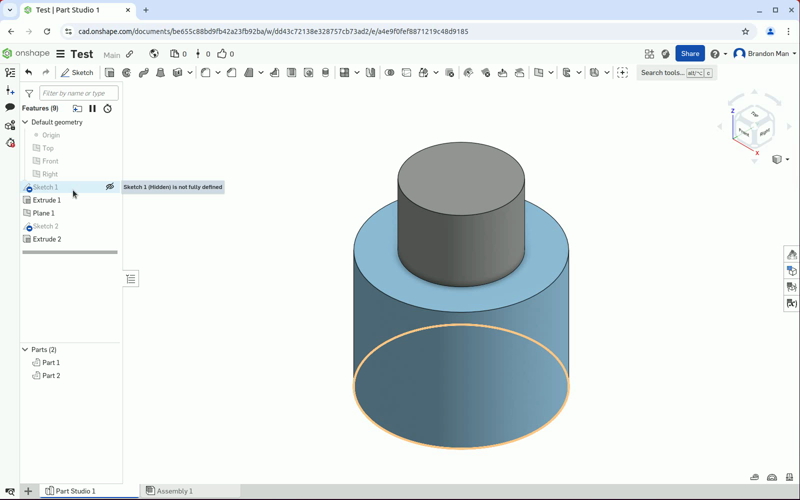
click(73, 189)